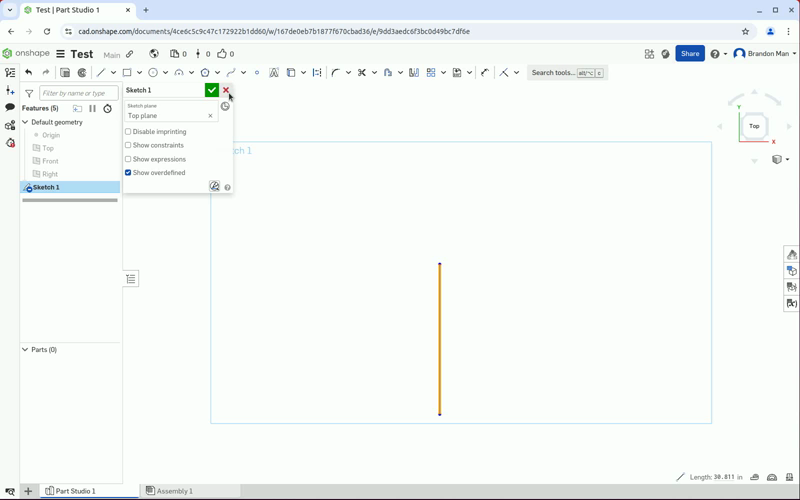
key(shift+h)
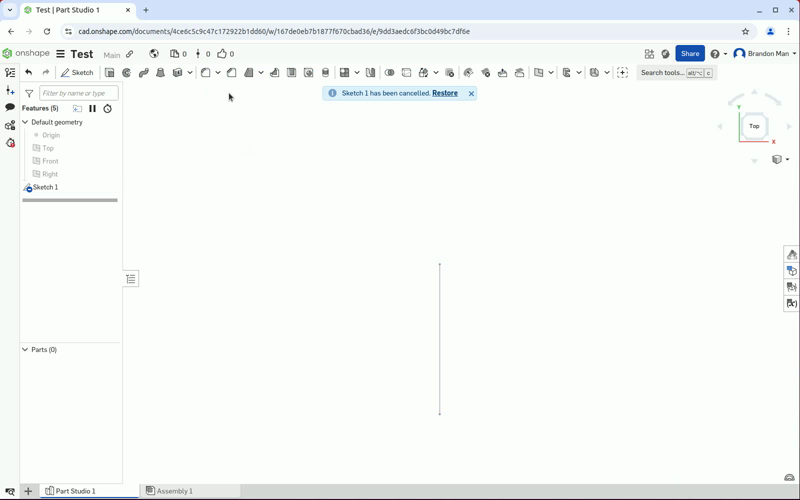
key(shift+s)
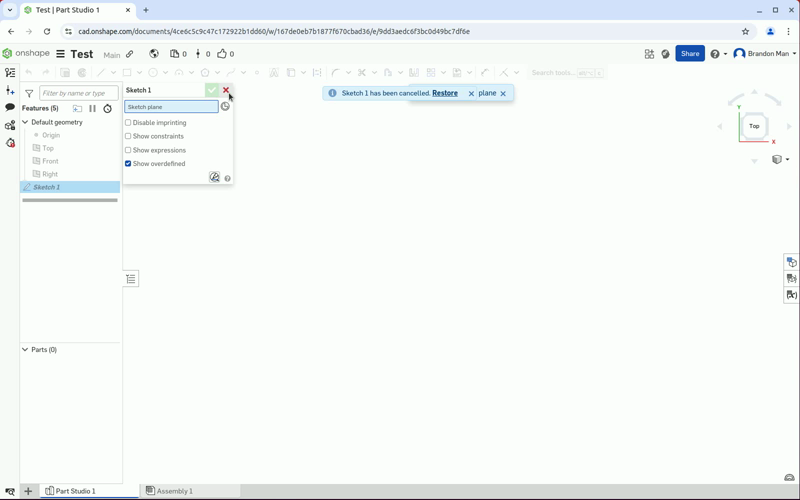
mouse_move(73, 150)
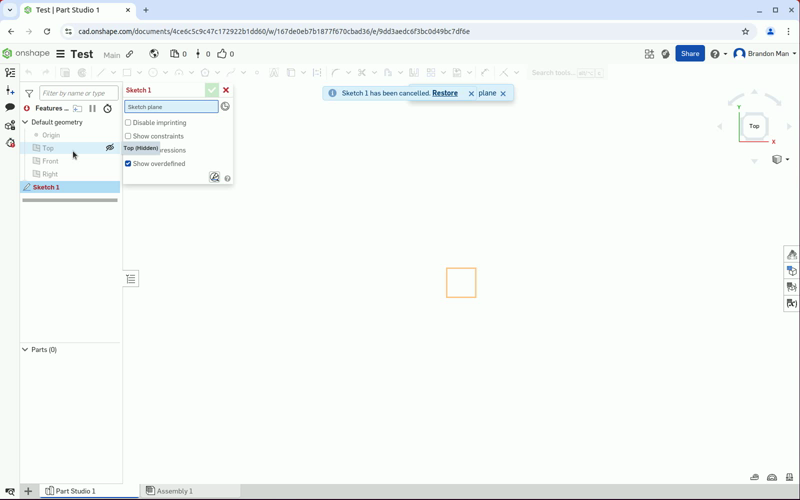
click(73, 150)
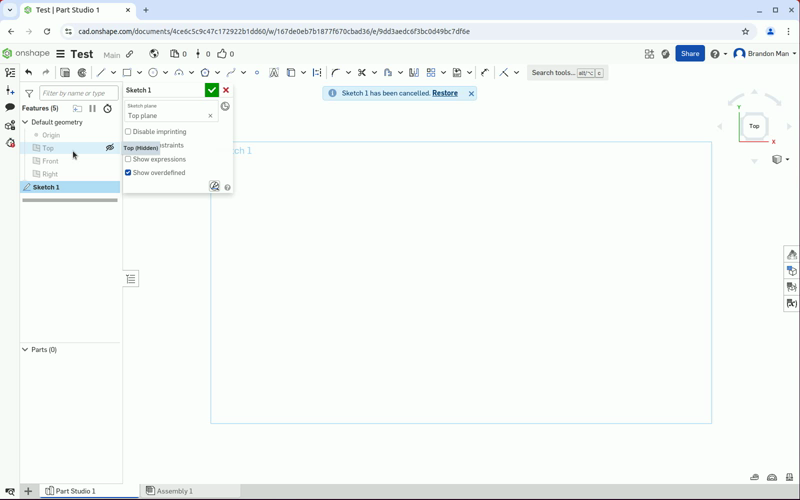
mouse_move(73, 352)
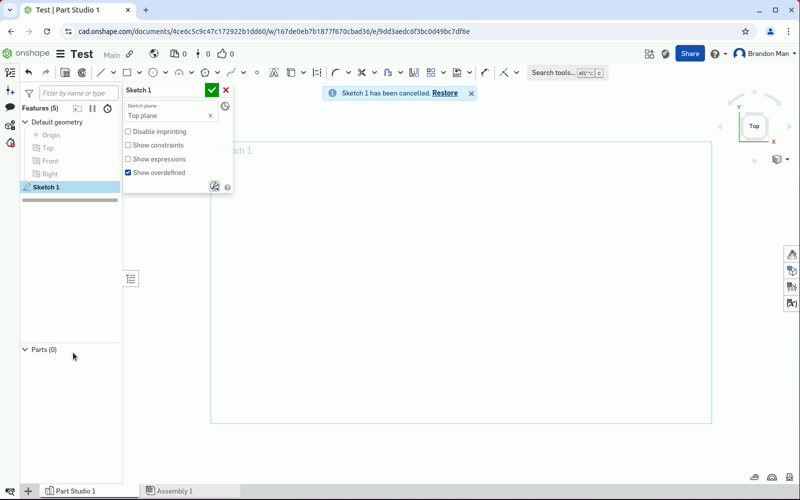
key(y)
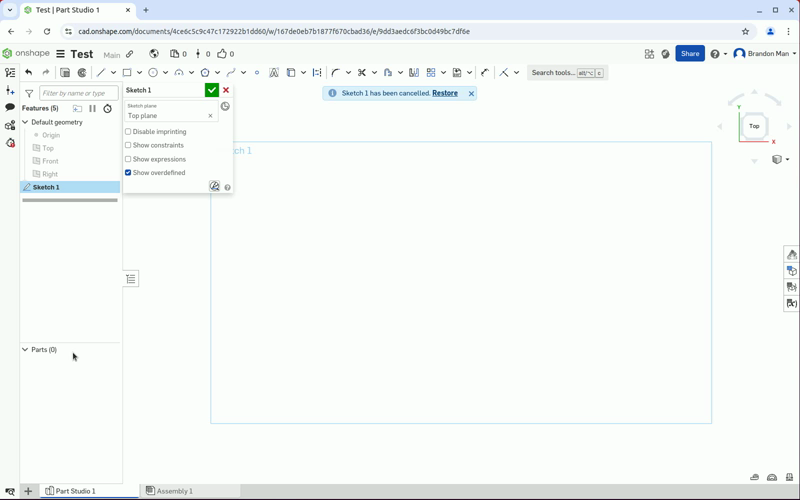
key(c)
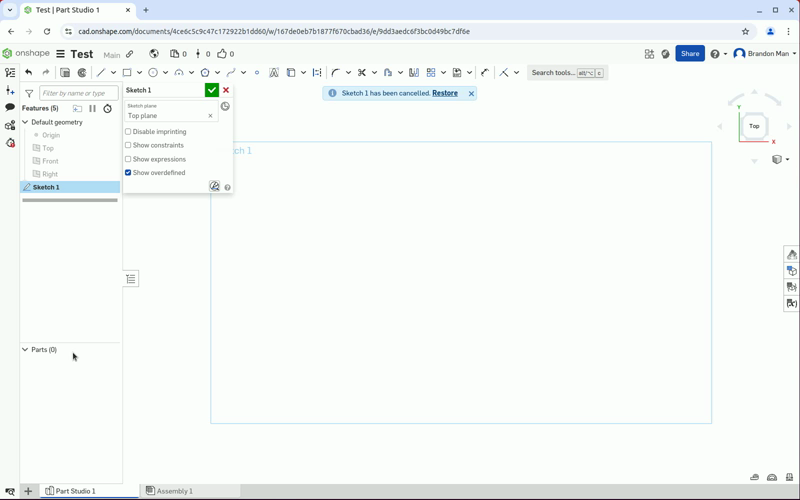
key_down(shift)
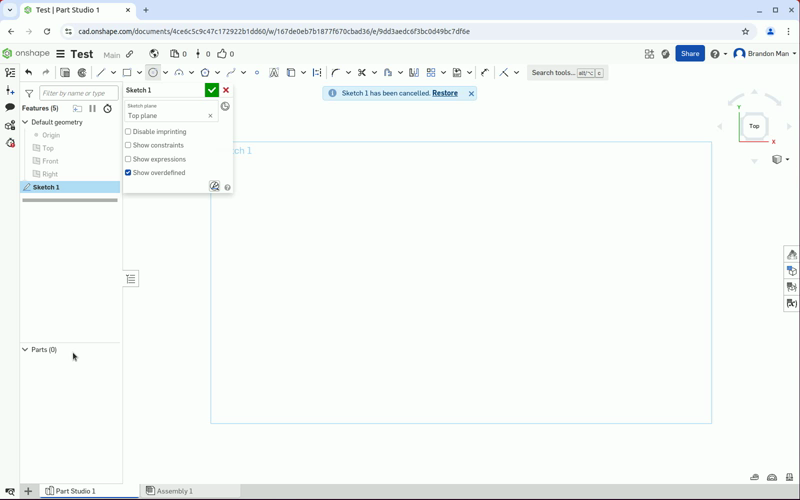
mouse_move(461, 282)
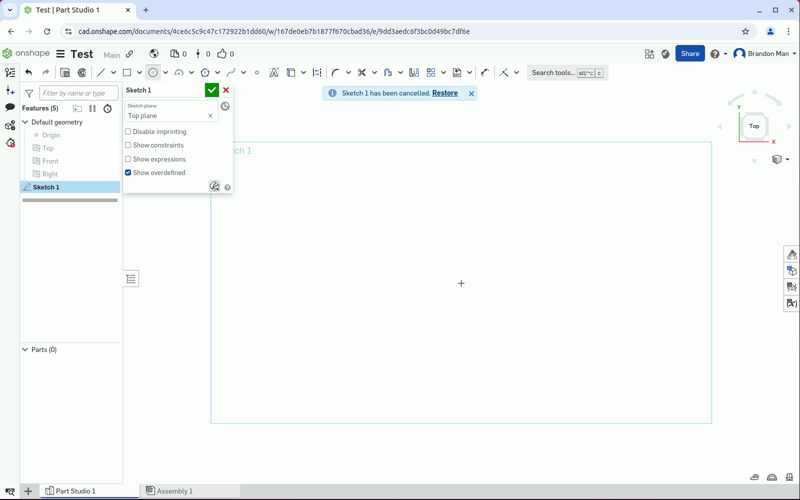
click(461, 282)
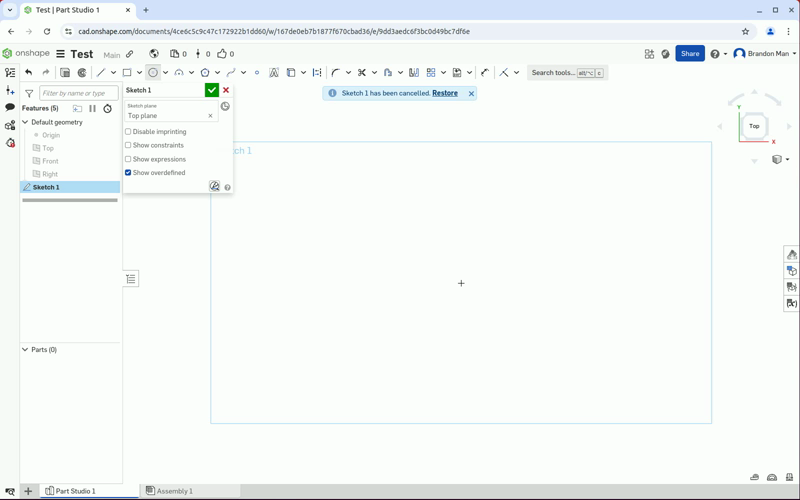
key_up(shift)
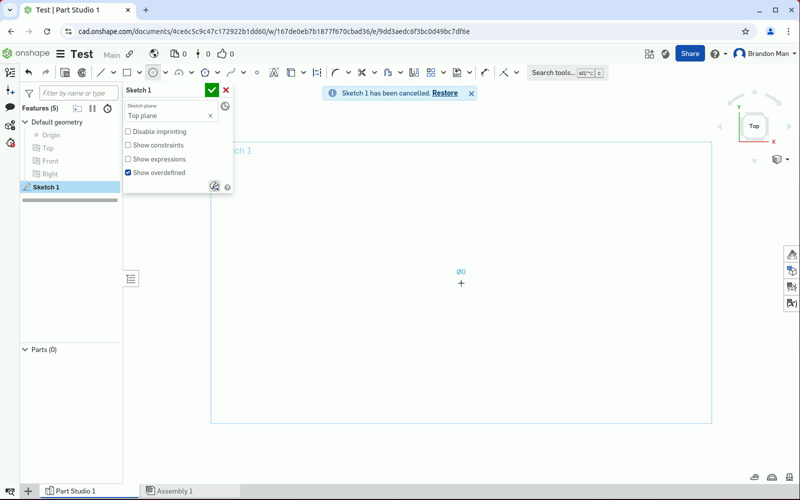
mouse_move(574, 282)
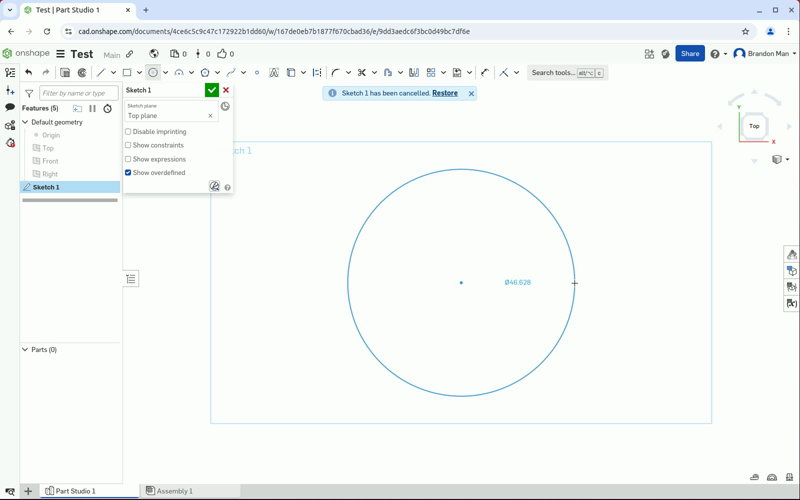
click(574, 282)
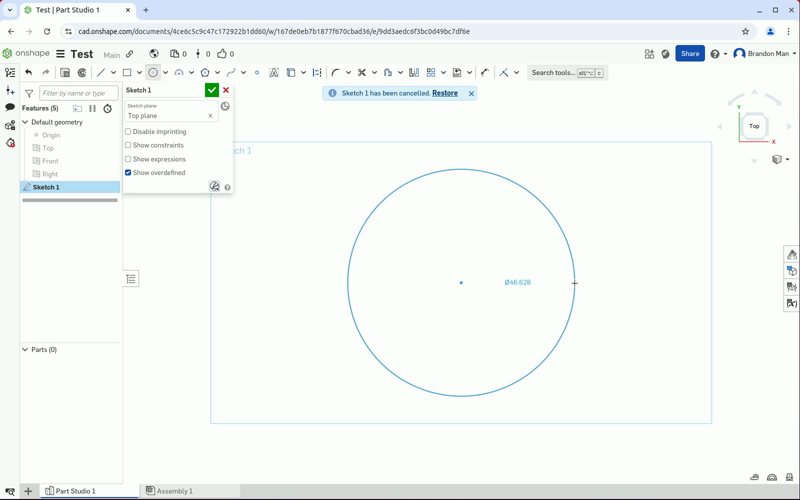
key(esc)
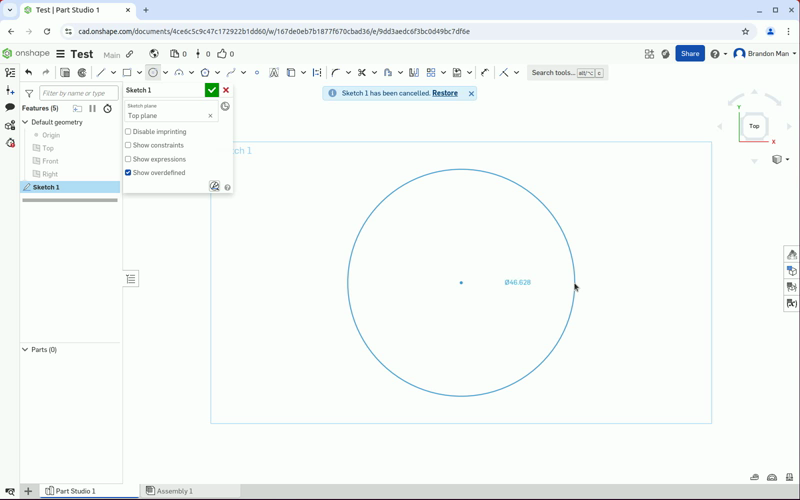
key(c)
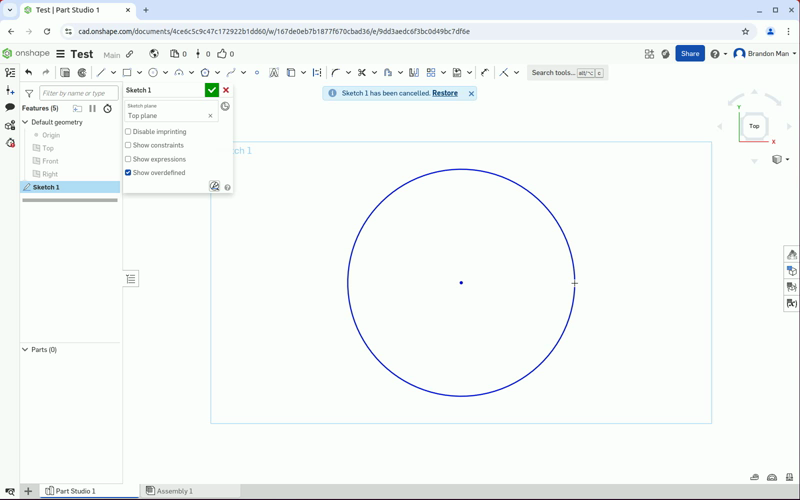
key_down(shift)
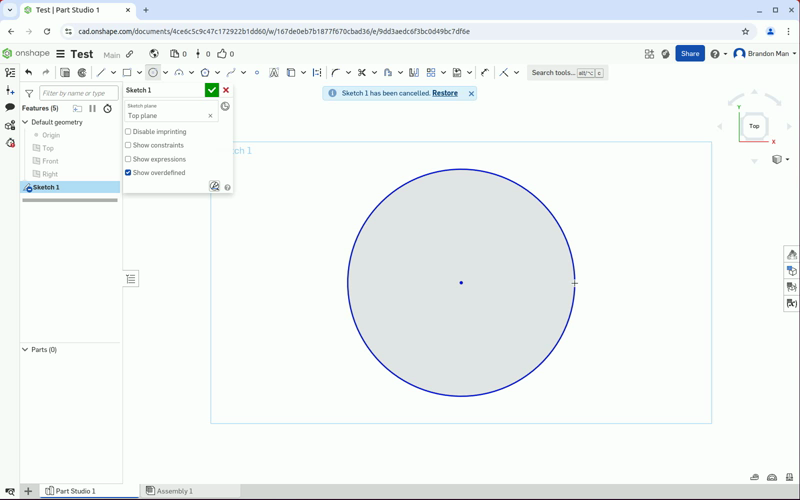
mouse_move(461, 282)
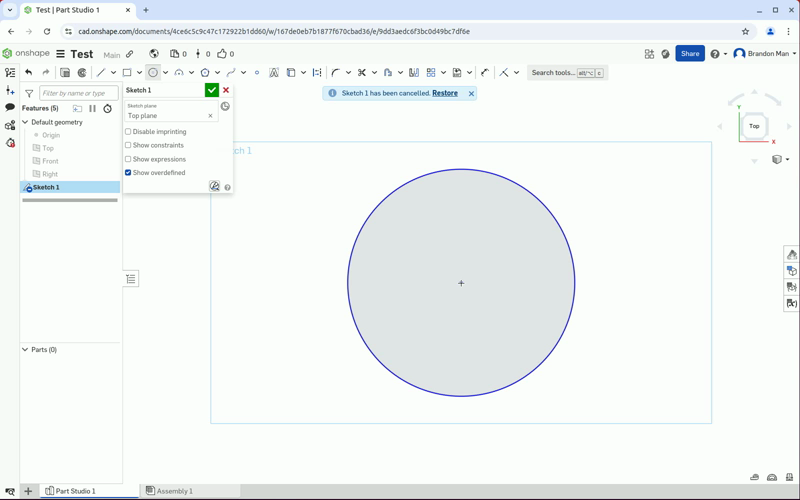
click(461, 282)
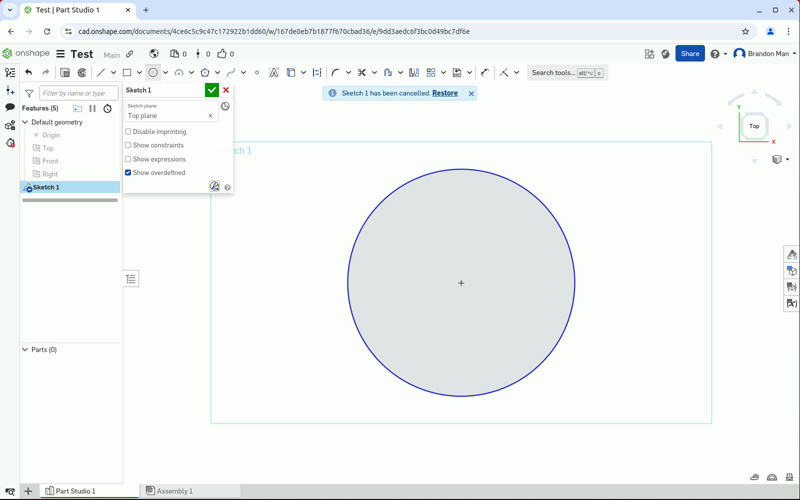
key_up(shift)
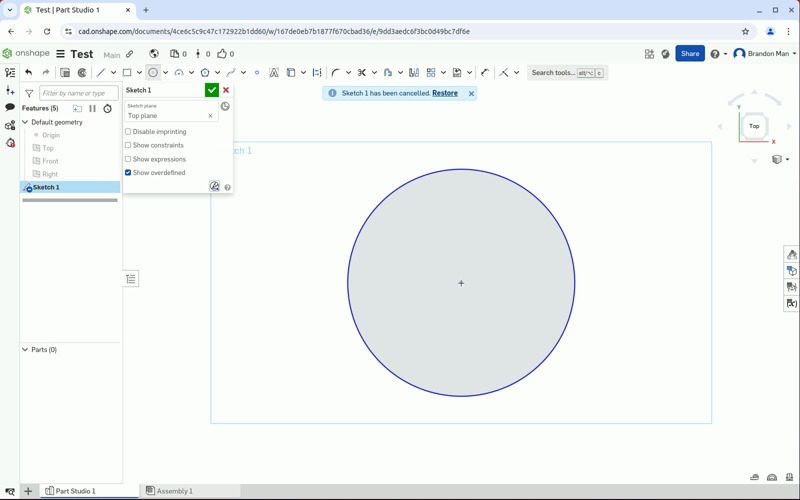
mouse_move(567, 282)
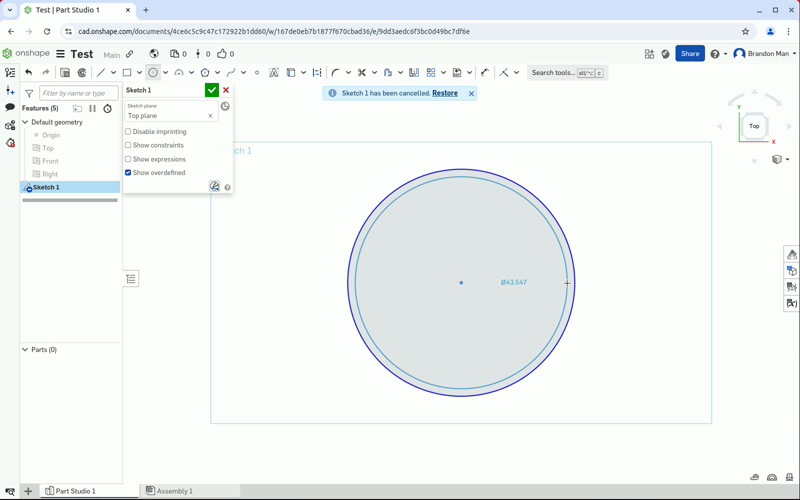
click(567, 282)
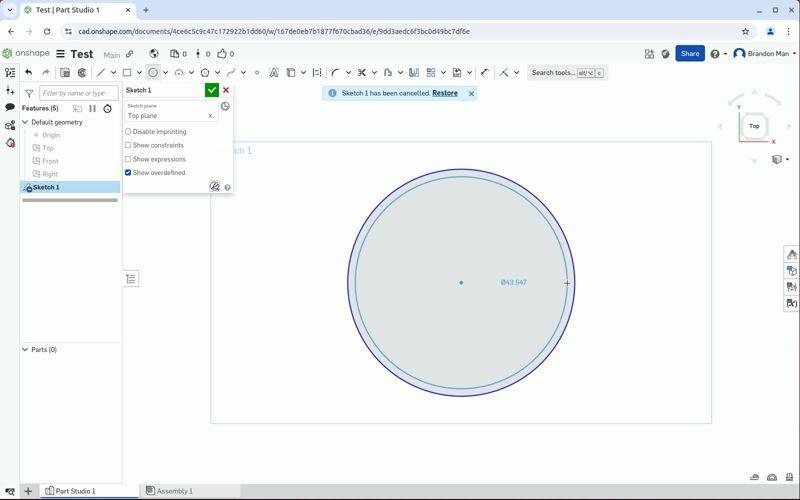
key(esc)
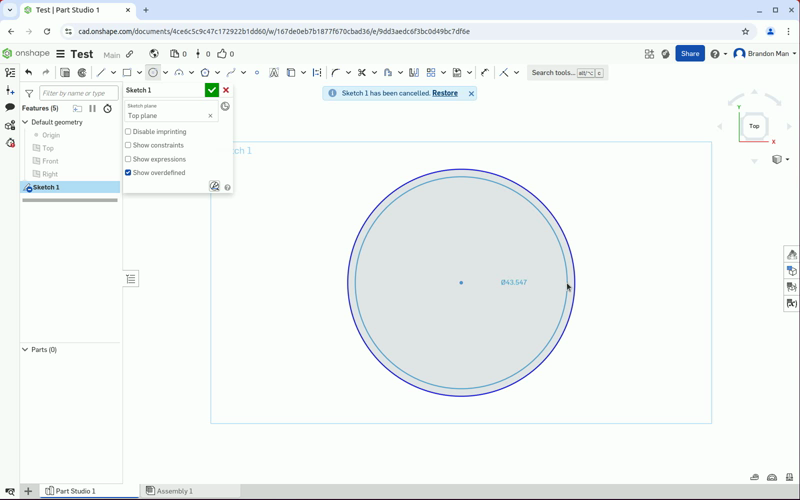
mouse_move(363, 331)
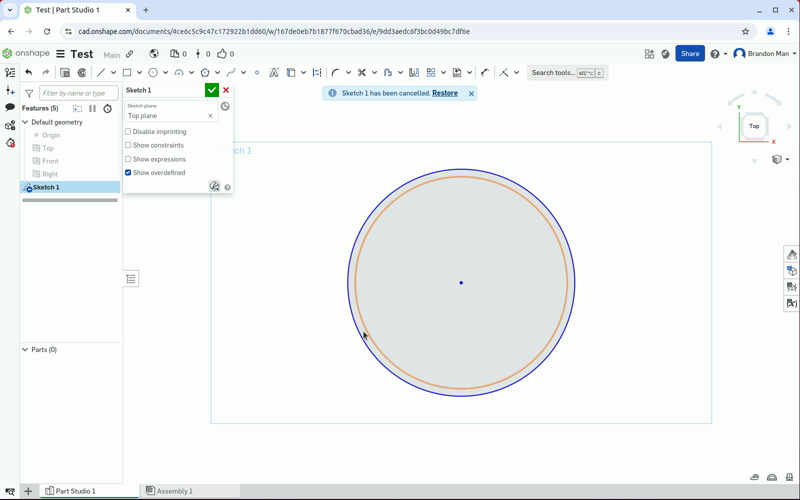
click(363, 331)
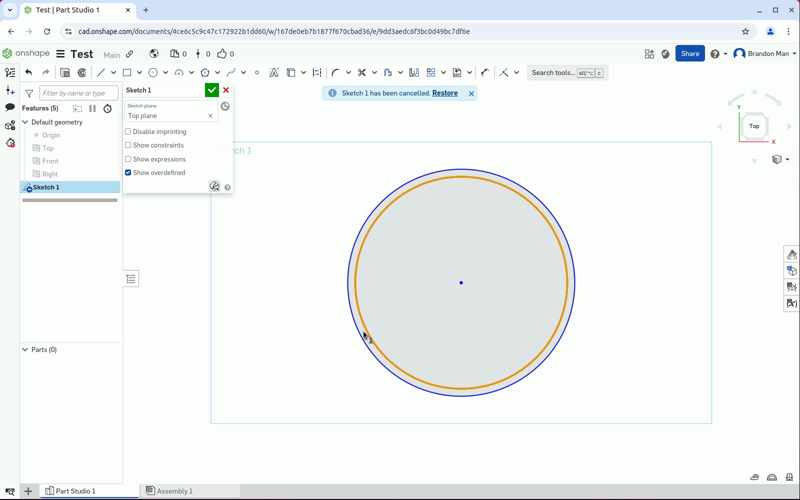
mouse_move(73, 352)
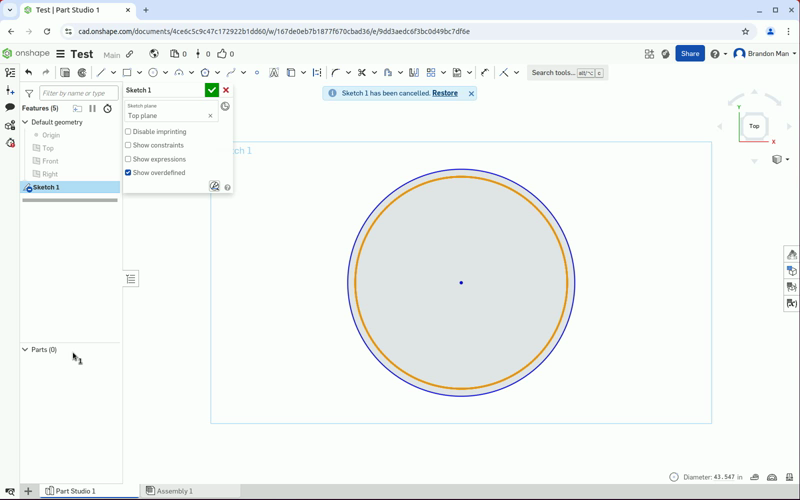
key(shift+y)
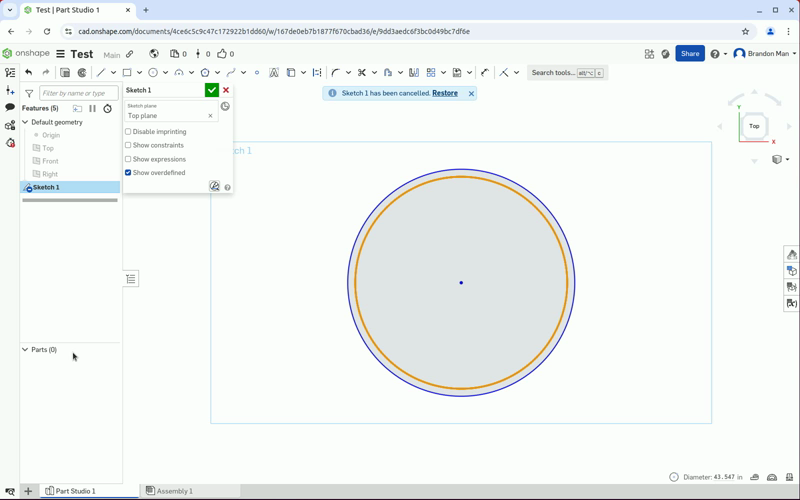
key(shift+e)
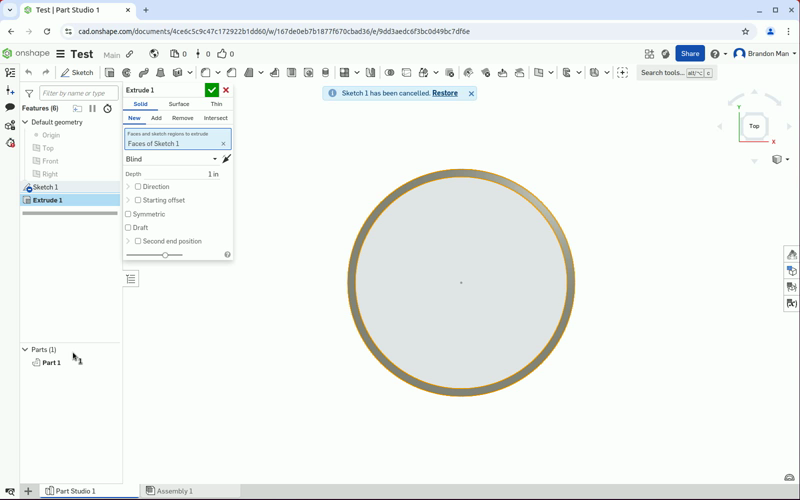
mouse_move(143, 106)
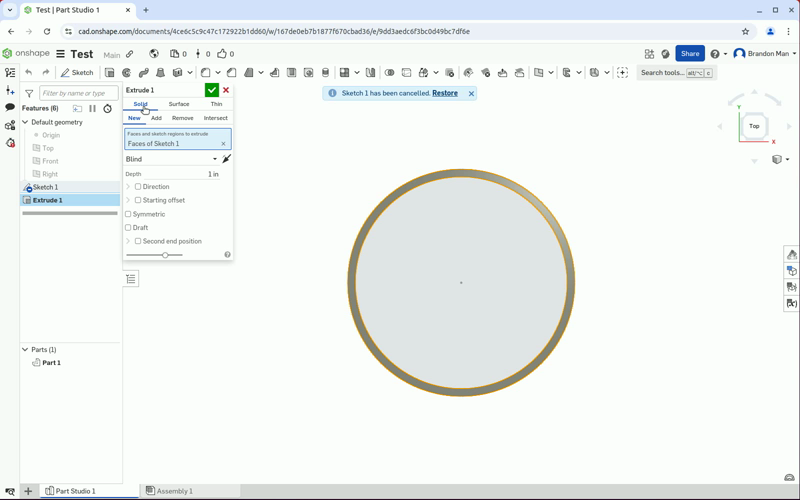
click(143, 106)
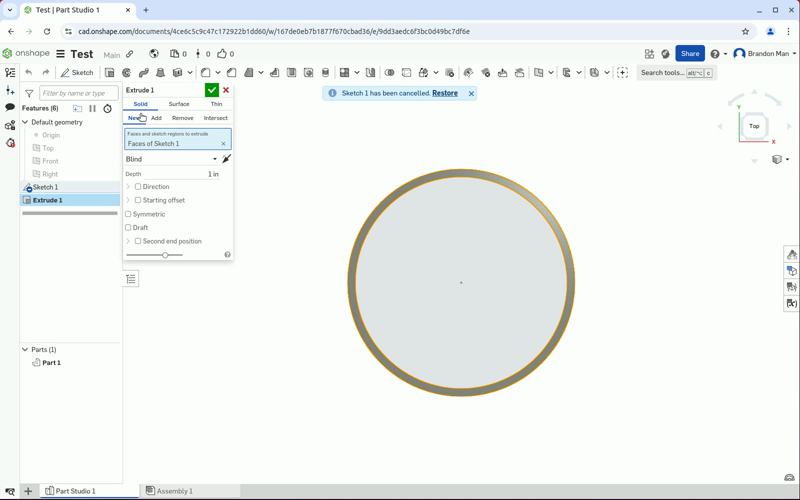
mouse_move(137, 120)
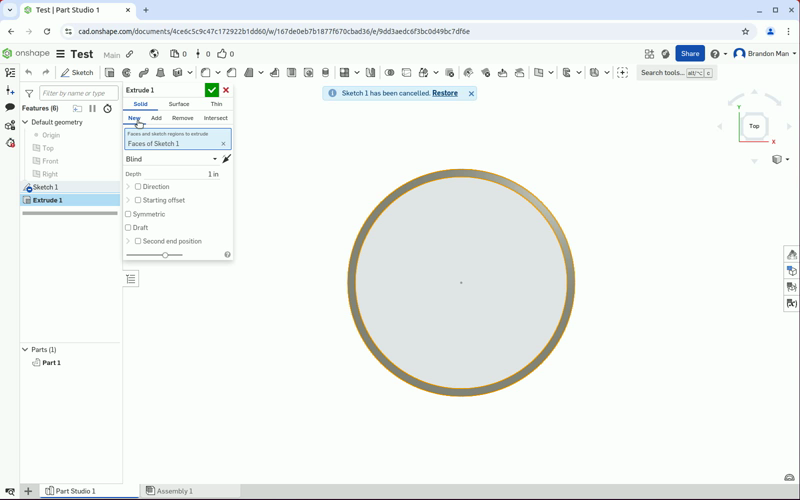
click(137, 120)
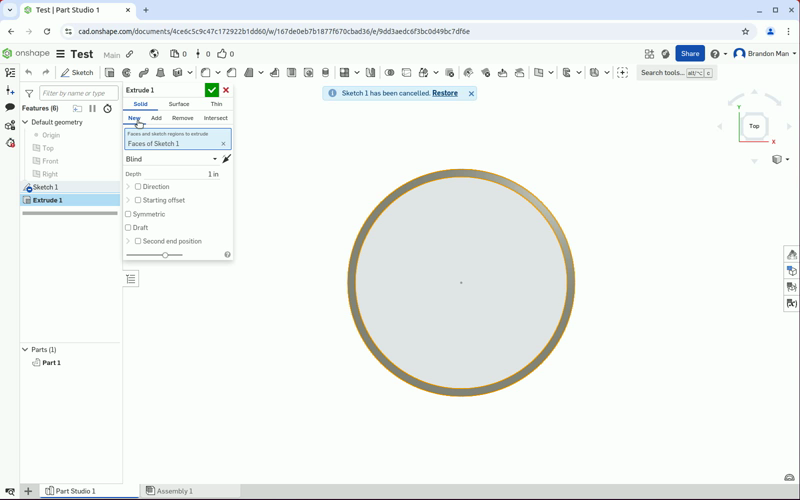
key(tab, 4)
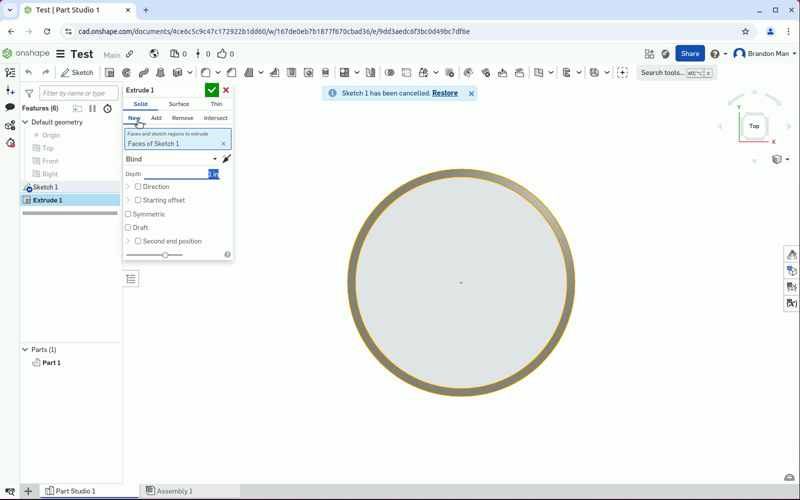
text(2.889)
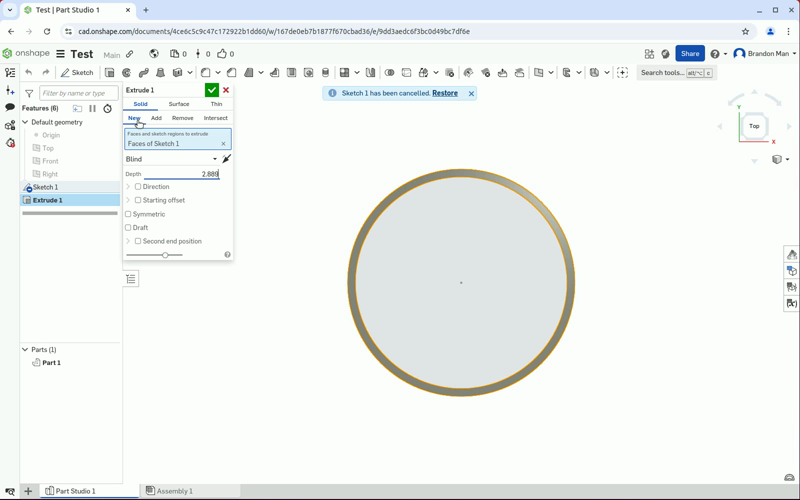
key(enter)
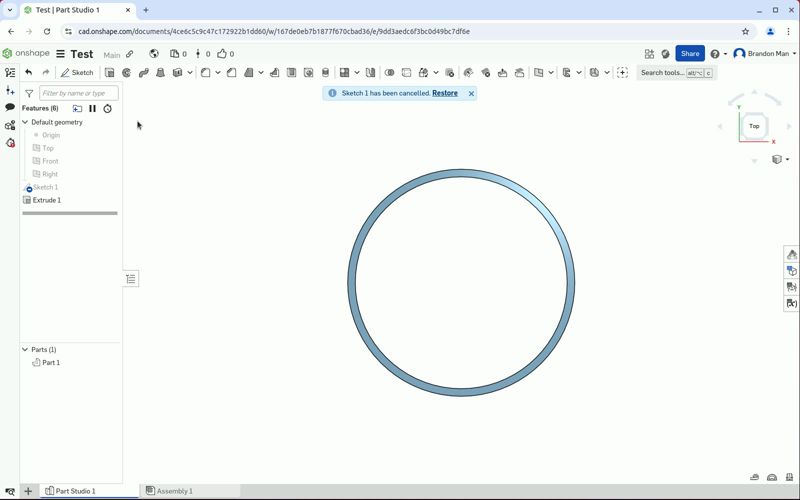
key(shift+h)
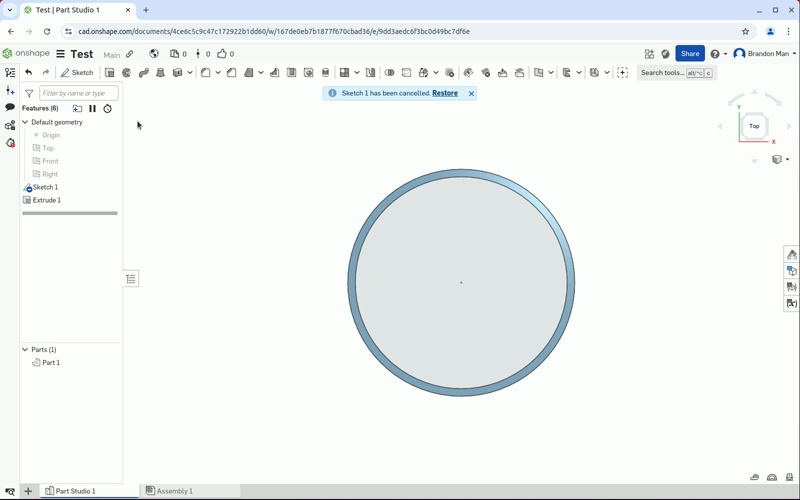
key(shift+h)
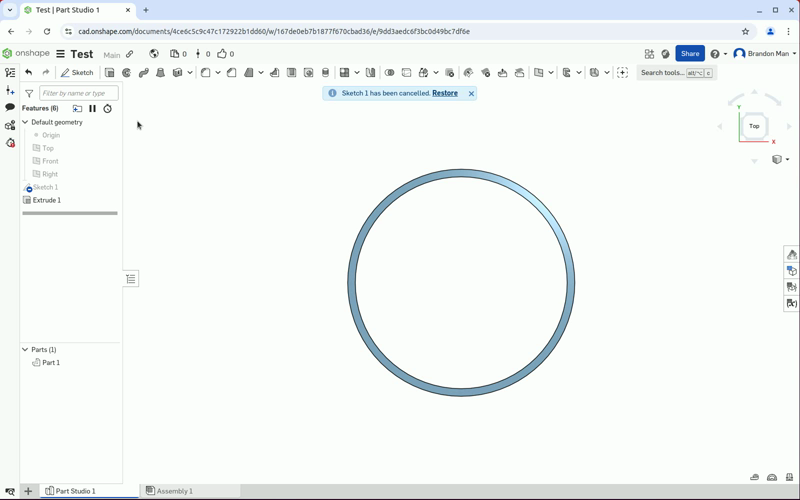
mouse_move(73, 189)
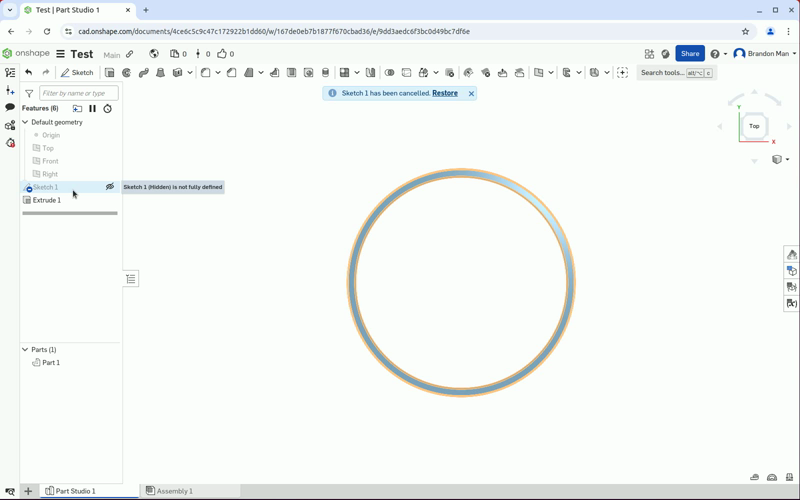
click(73, 189)
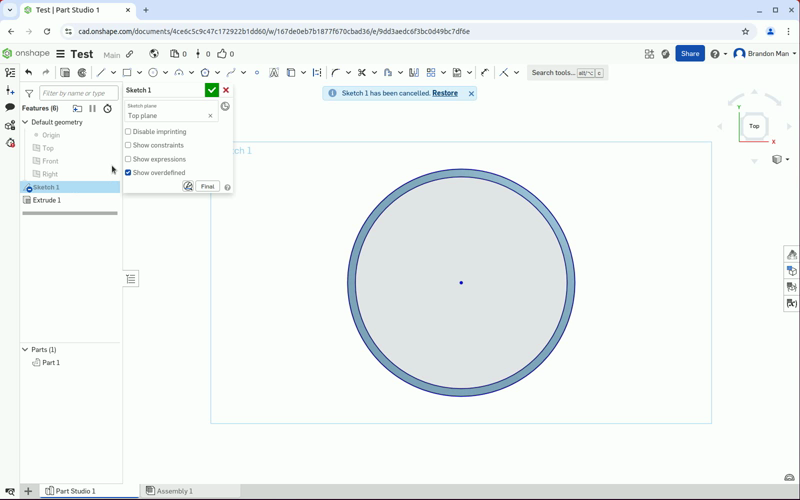
mouse_move(229, 92)
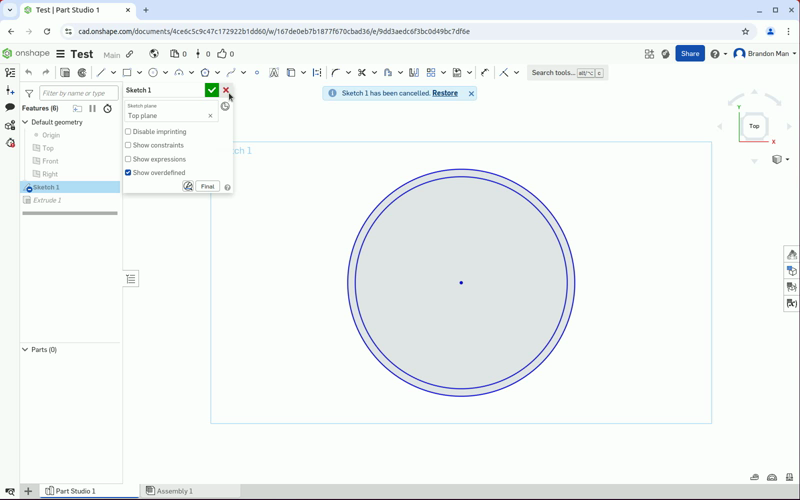
click(229, 92)
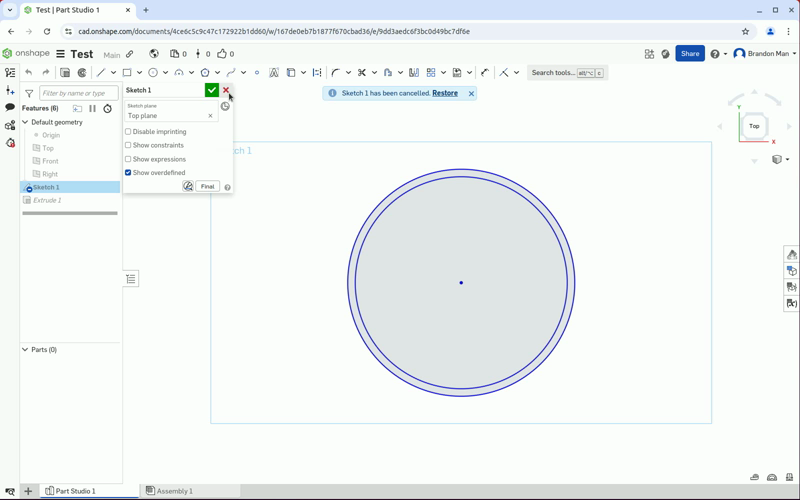
key(shift+s)
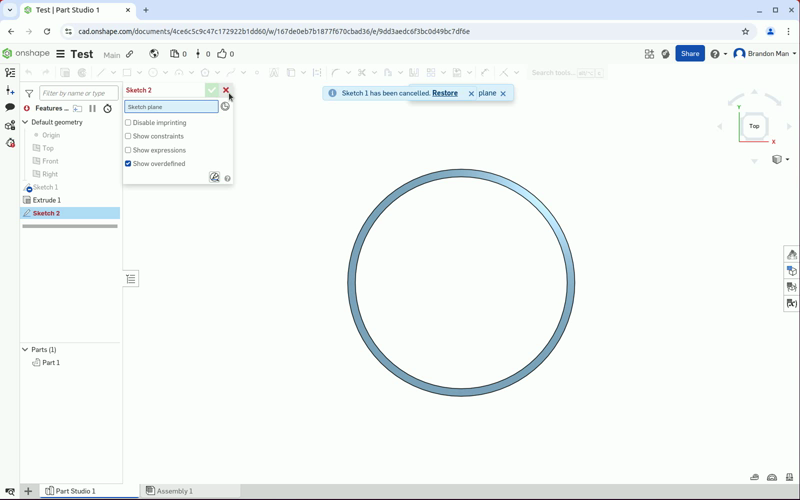
mouse_move(73, 150)
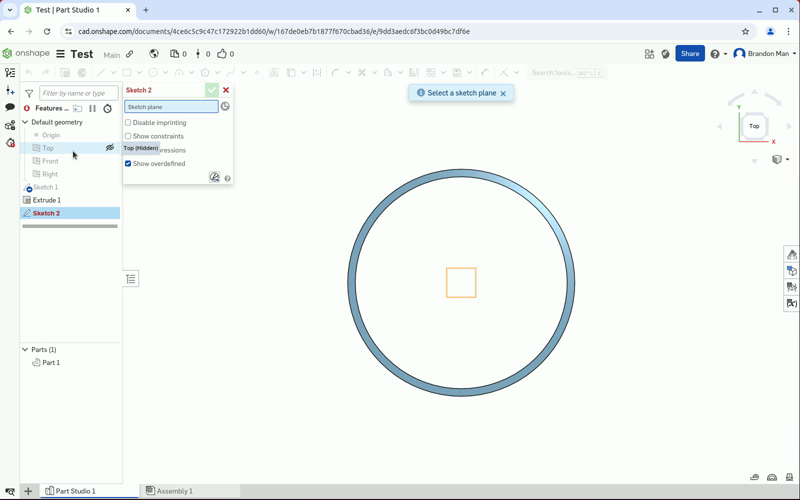
click(73, 150)
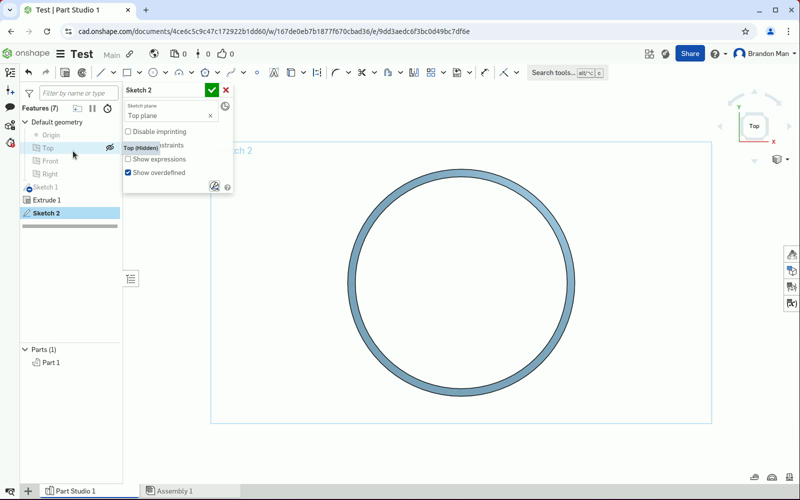
mouse_move(73, 352)
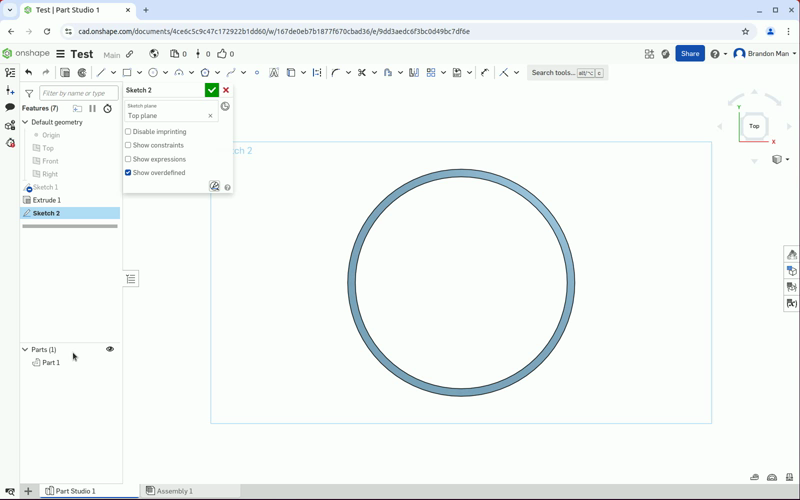
key(y)
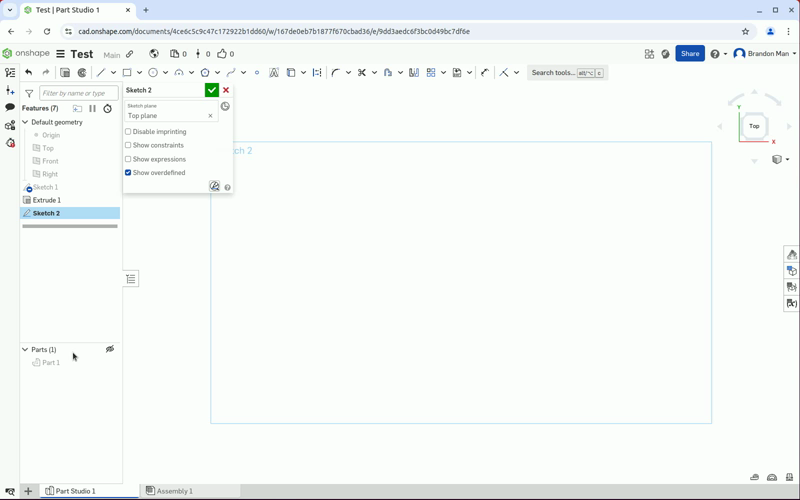
key(c)
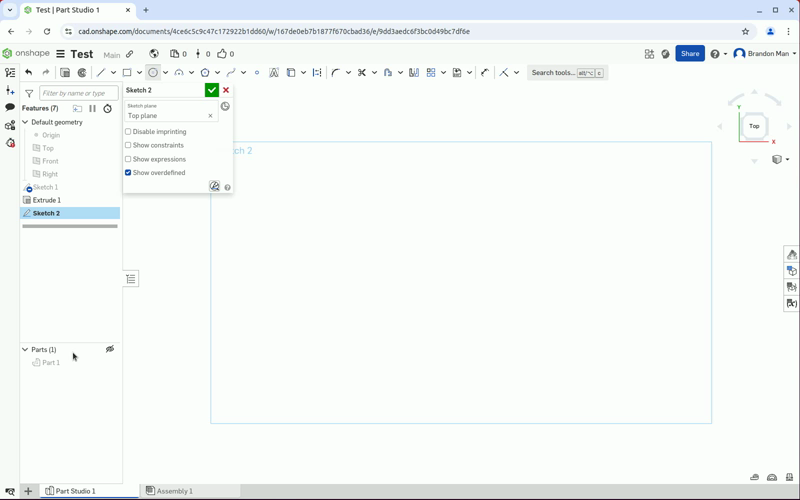
key_down(shift)
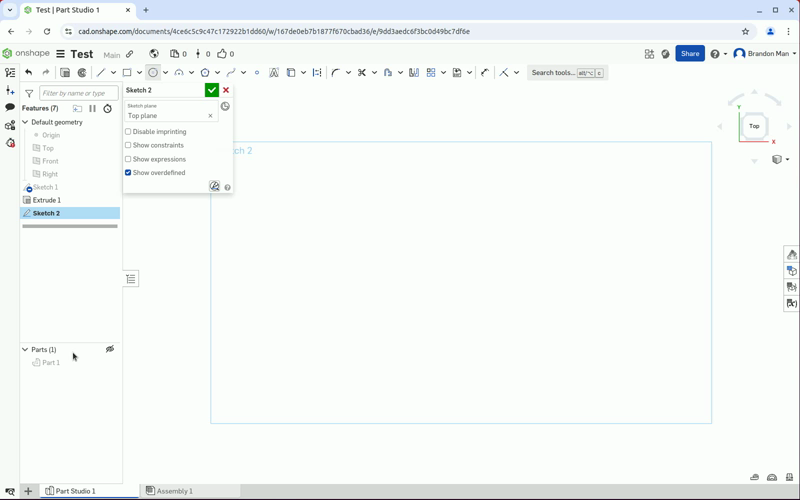
mouse_move(461, 282)
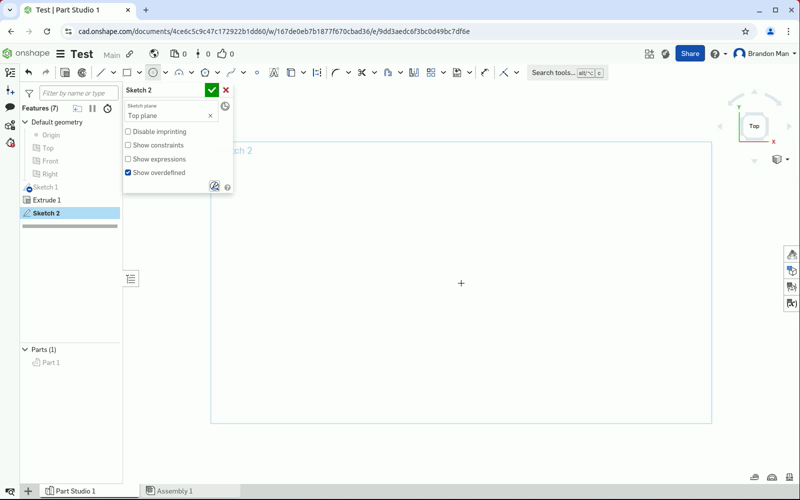
click(461, 282)
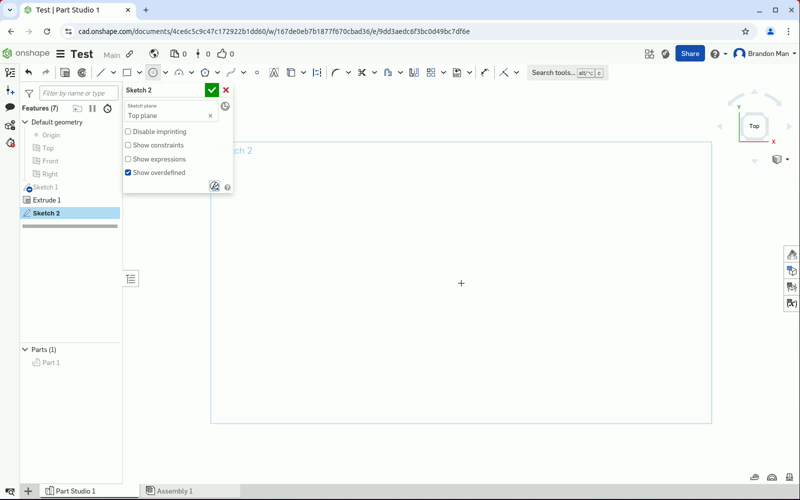
key_up(shift)
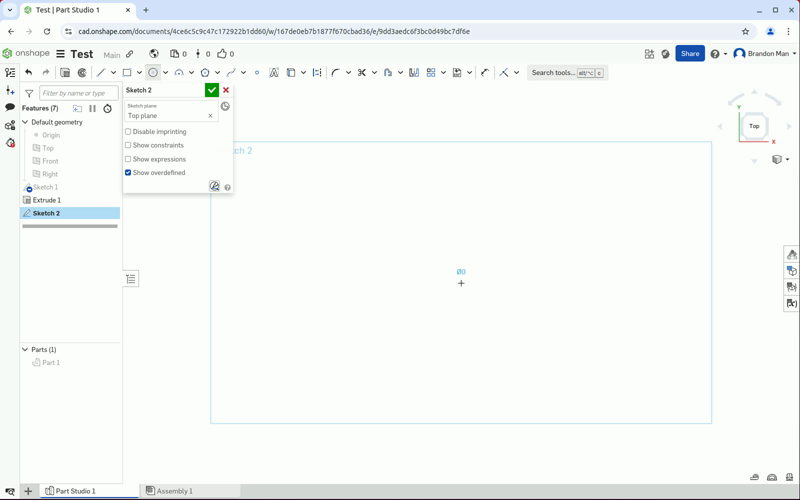
mouse_move(567, 282)
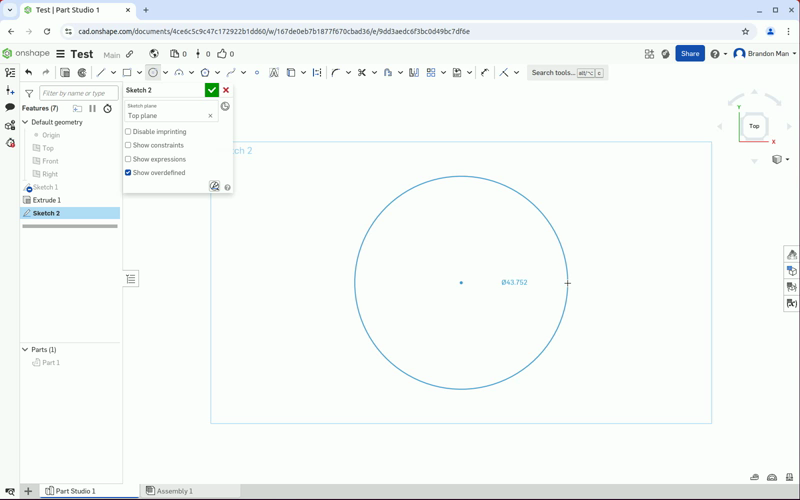
click(567, 282)
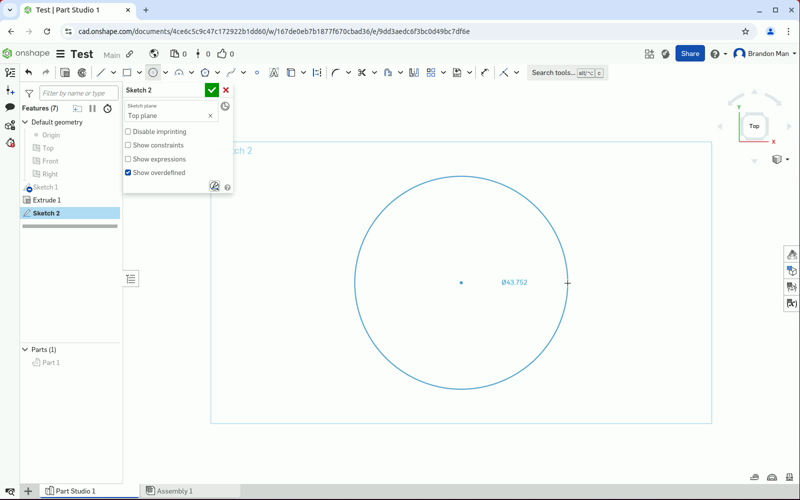
key(esc)
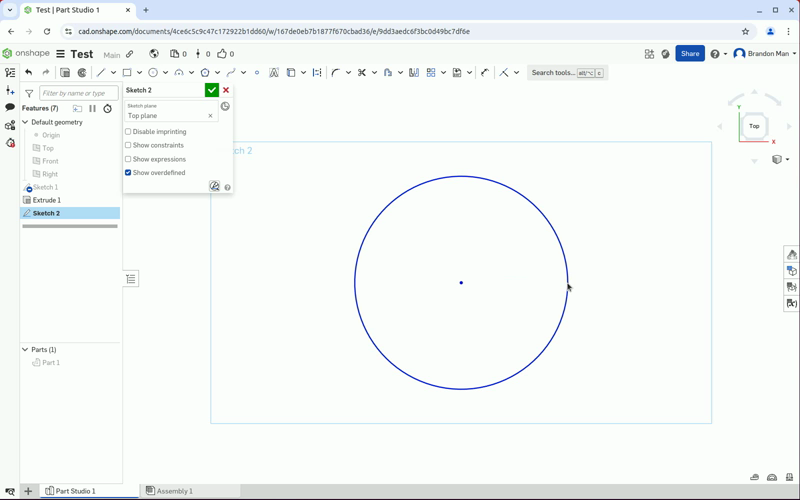
mouse_move(459, 352)
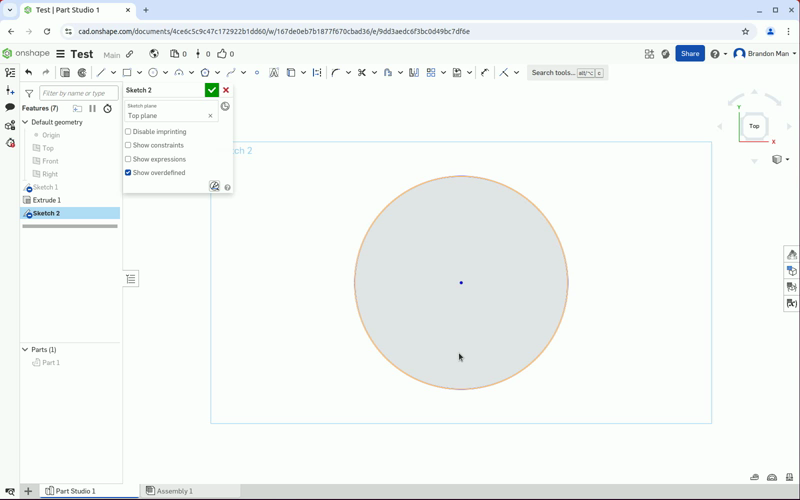
click(459, 352)
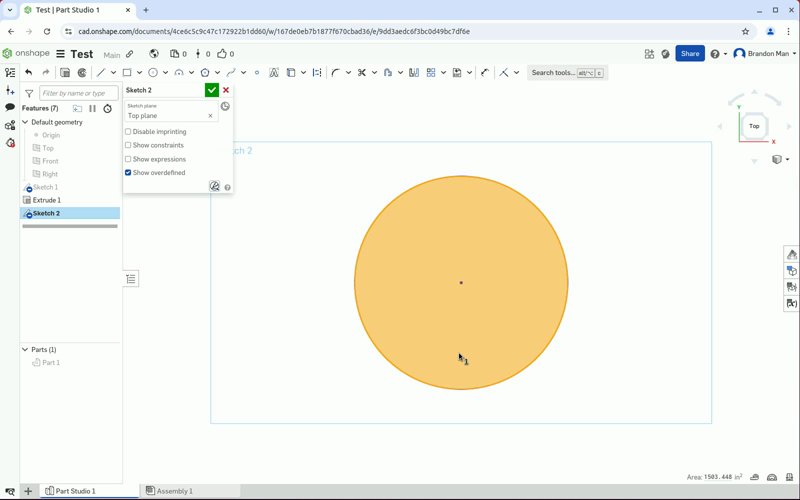
mouse_move(73, 352)
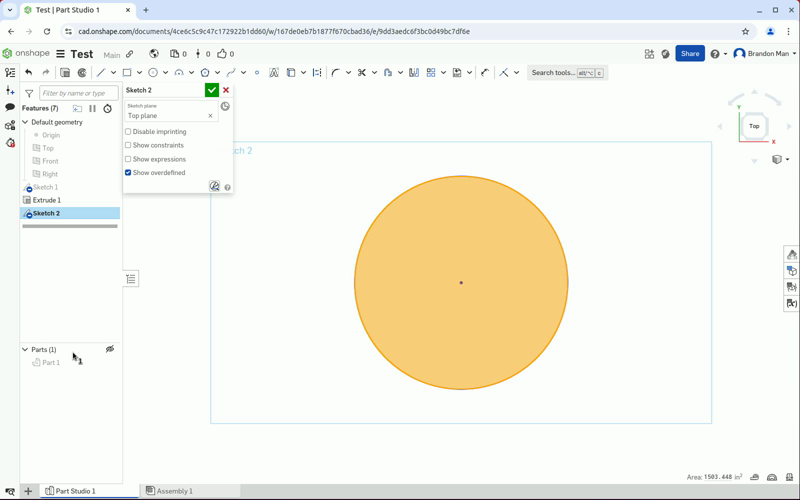
key(shift+y)
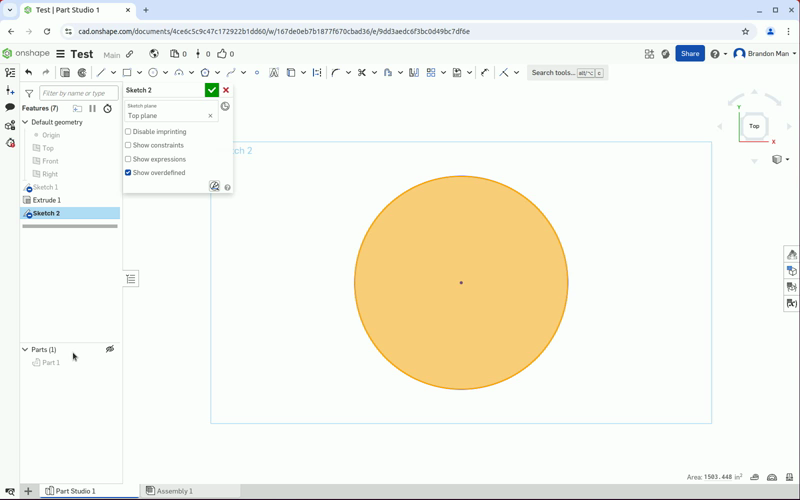
key(shift+e)
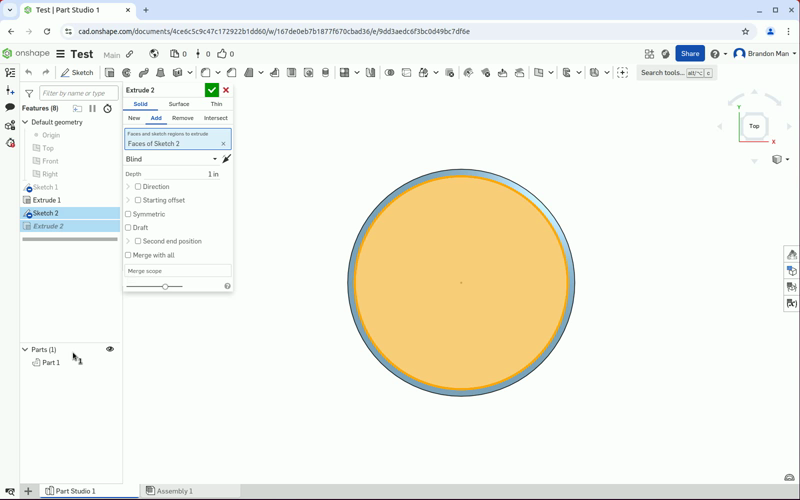
mouse_move(143, 106)
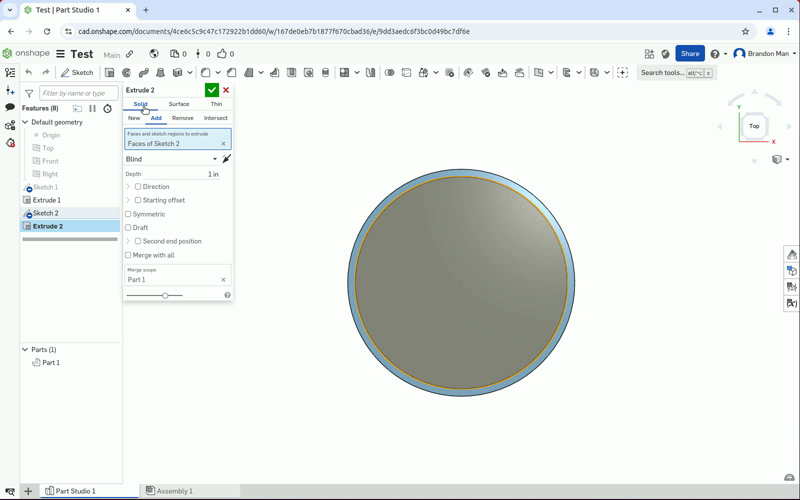
click(143, 106)
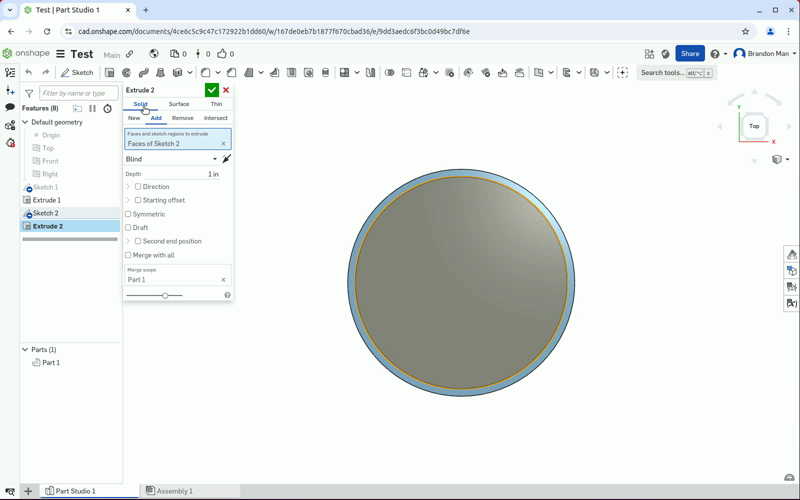
mouse_move(137, 120)
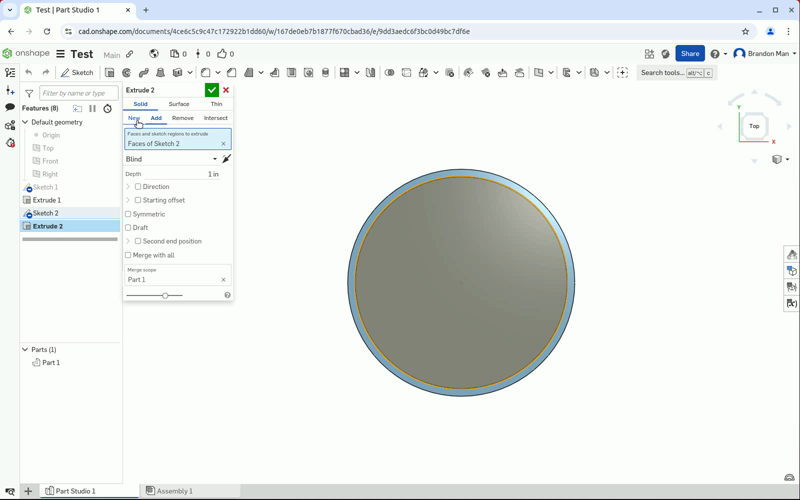
click(137, 120)
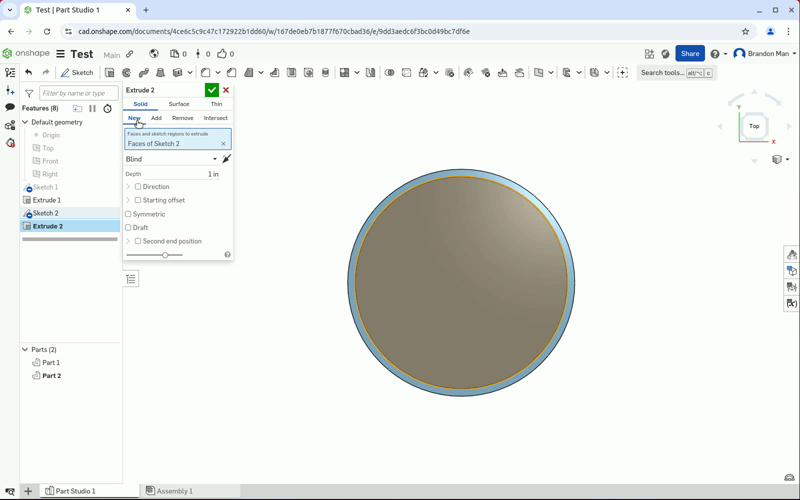
key(tab, 4)
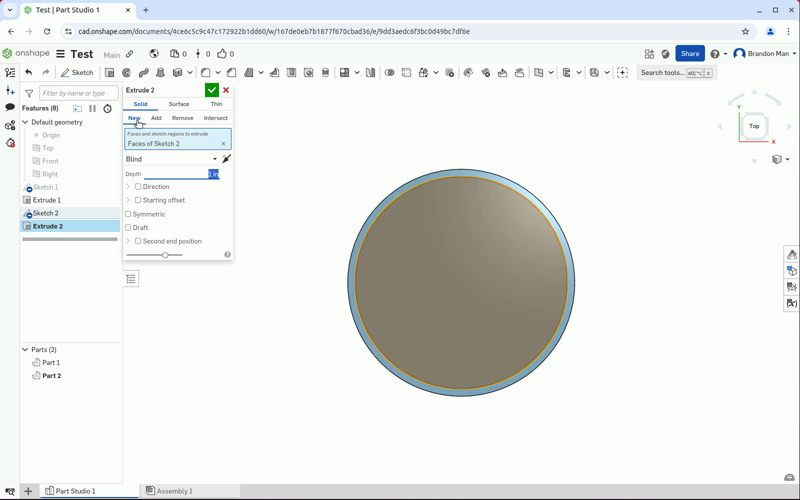
text(1.444)
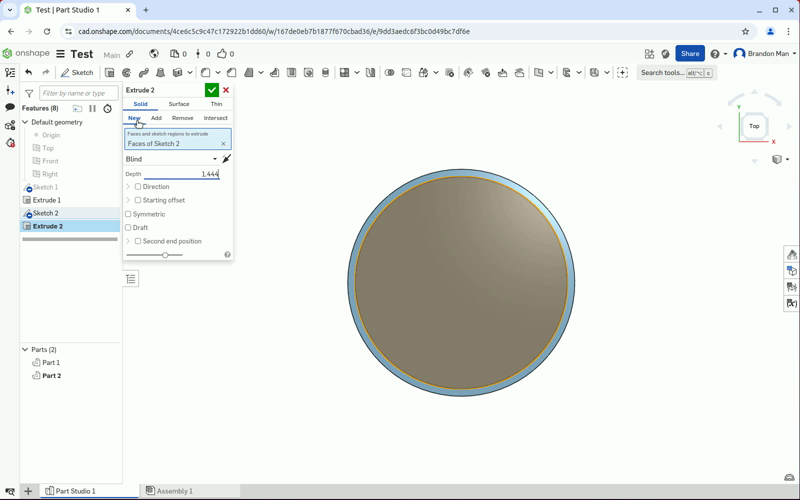
key(enter)
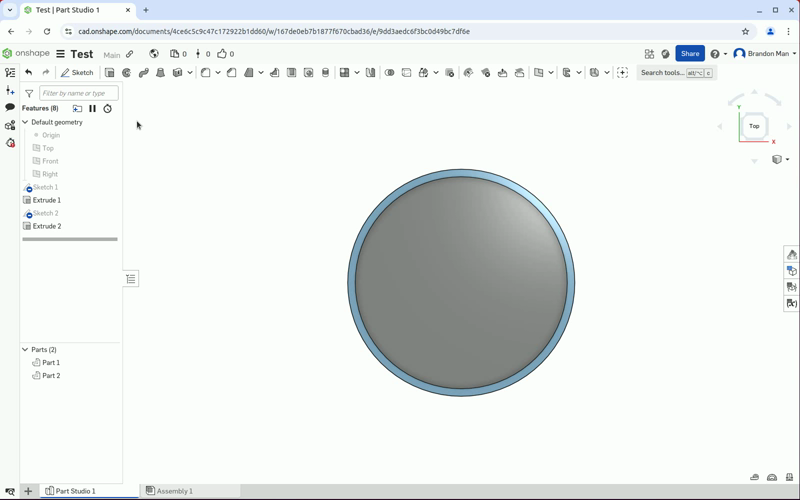
key(shift+h)
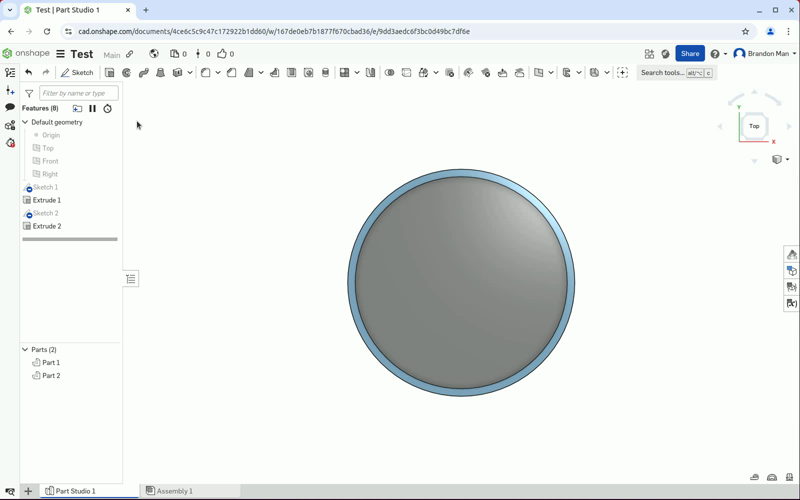
key(shift+h)
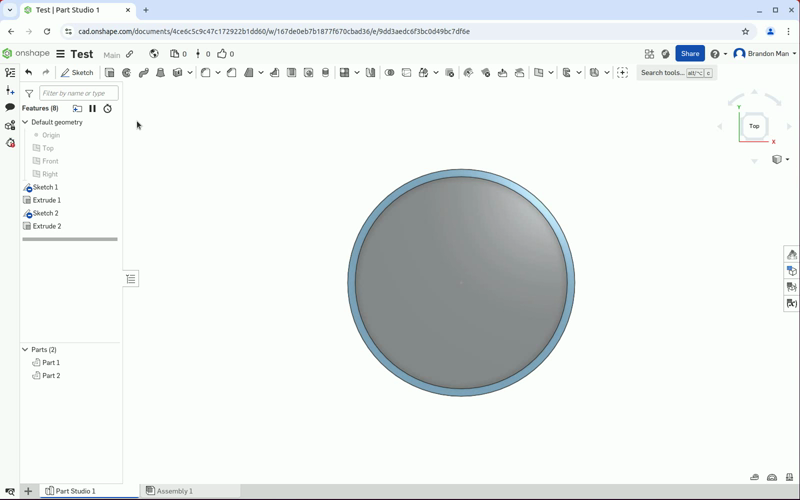
key(shift+7)
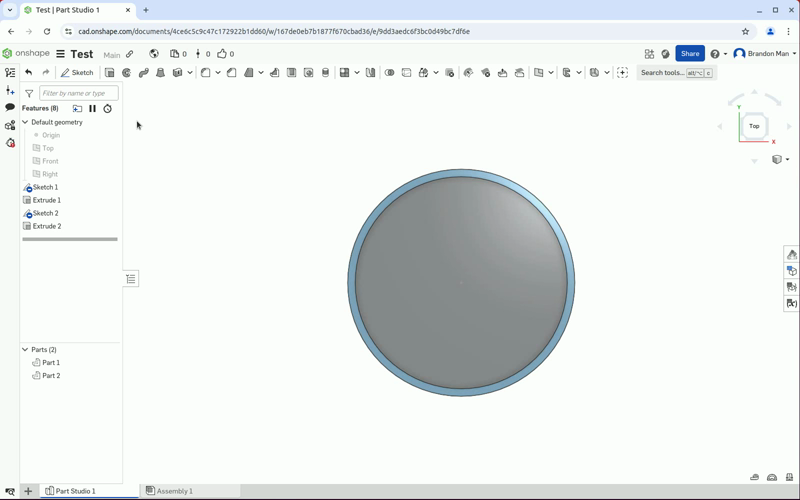
key(up, 3)
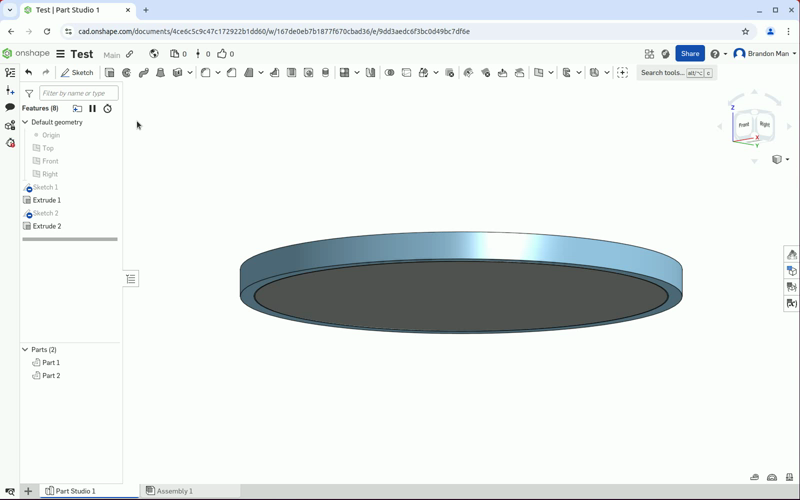
key(left, 3)
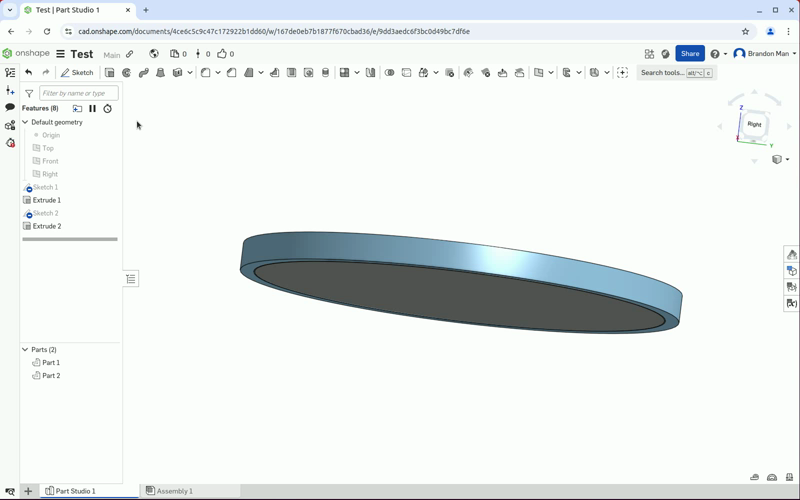
key(right, 3)
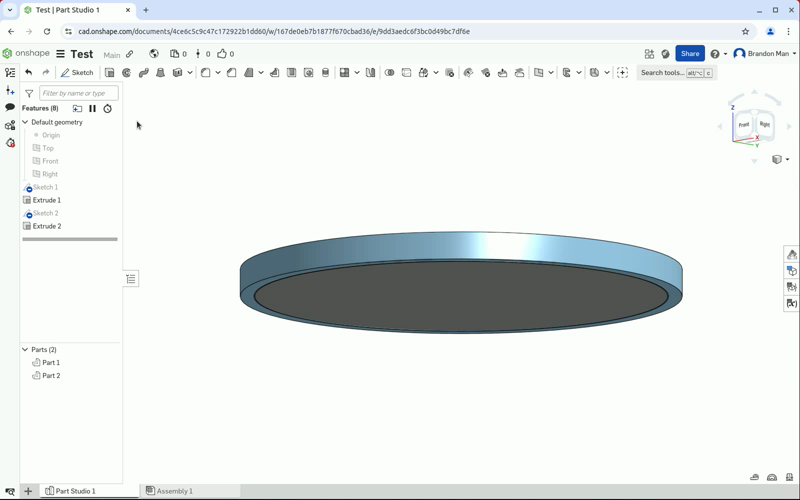
key(down, 3)
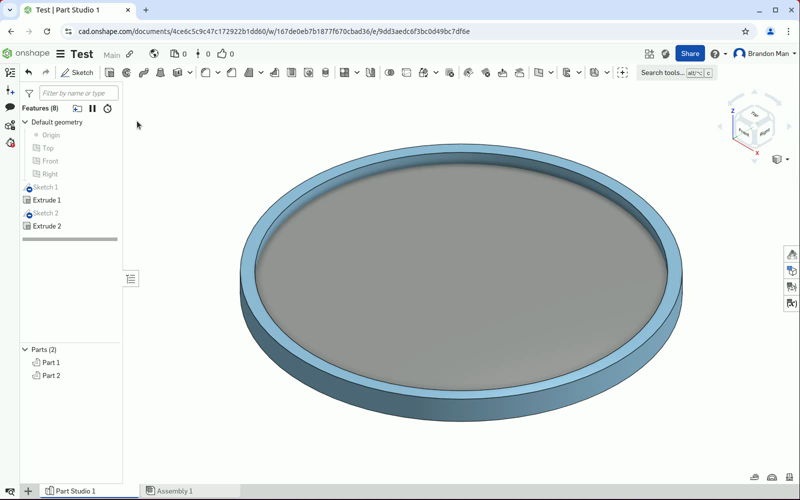
mouse_move(73, 189)
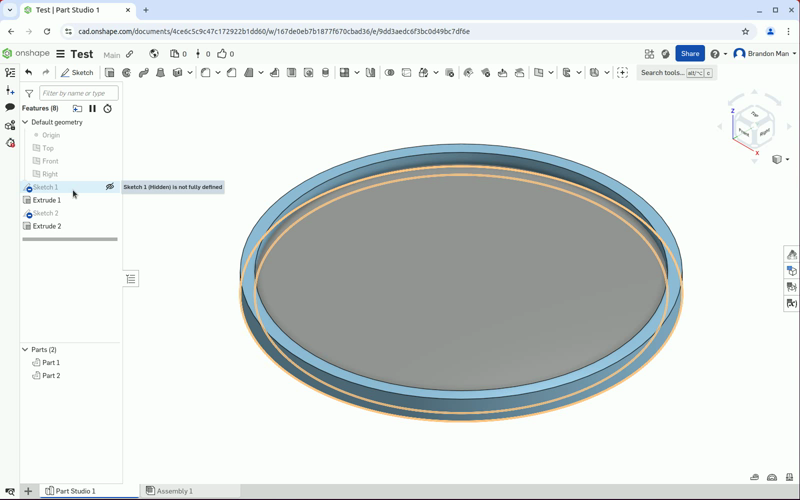
click(73, 189)